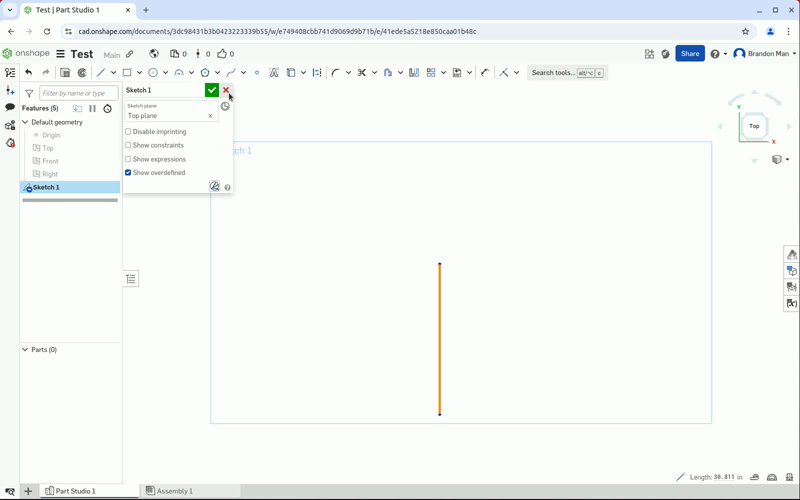
key(shift+h)
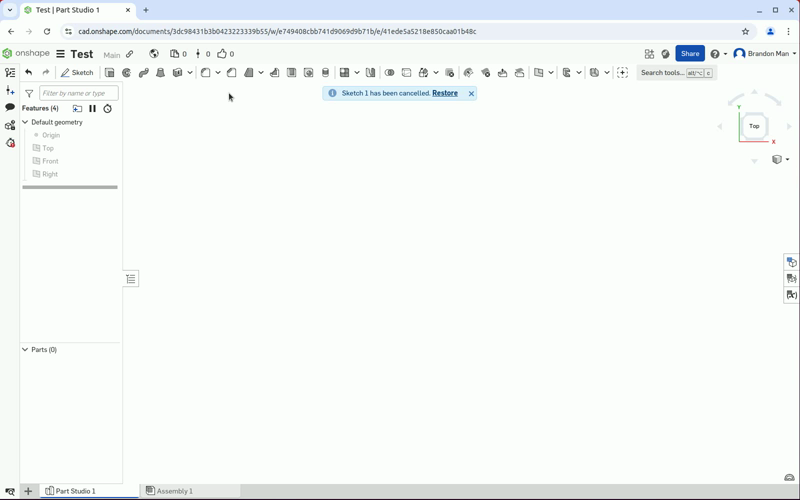
mouse_move(73, 352)
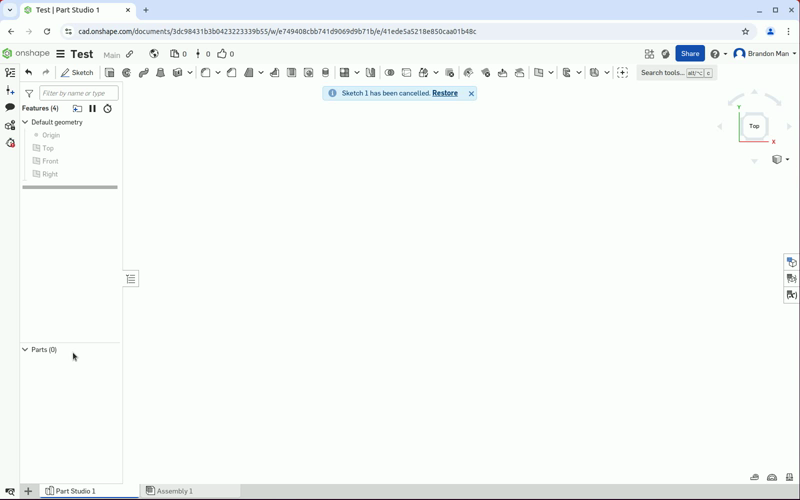
key(y)
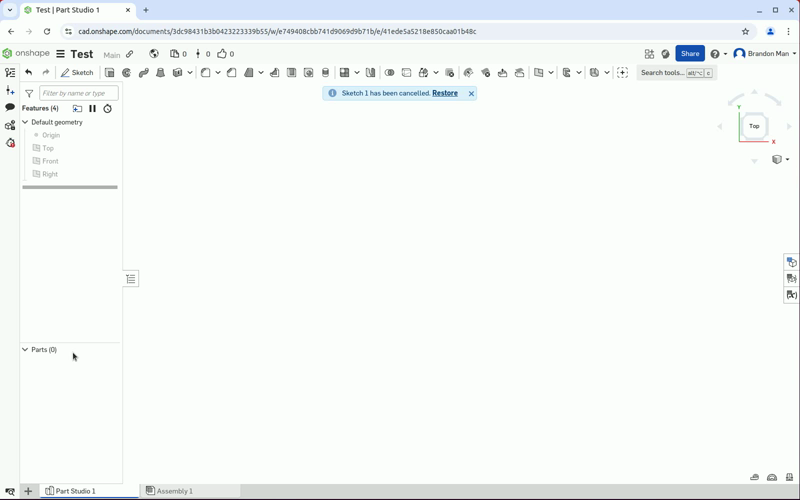
key(shift+p)
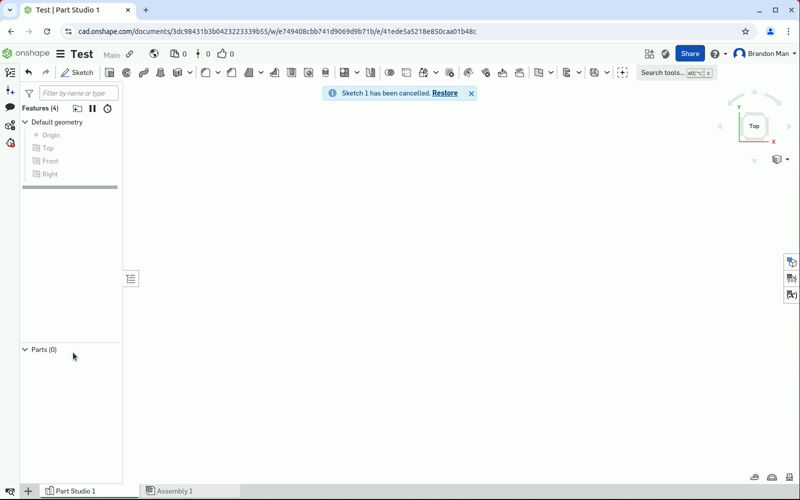
key(space)
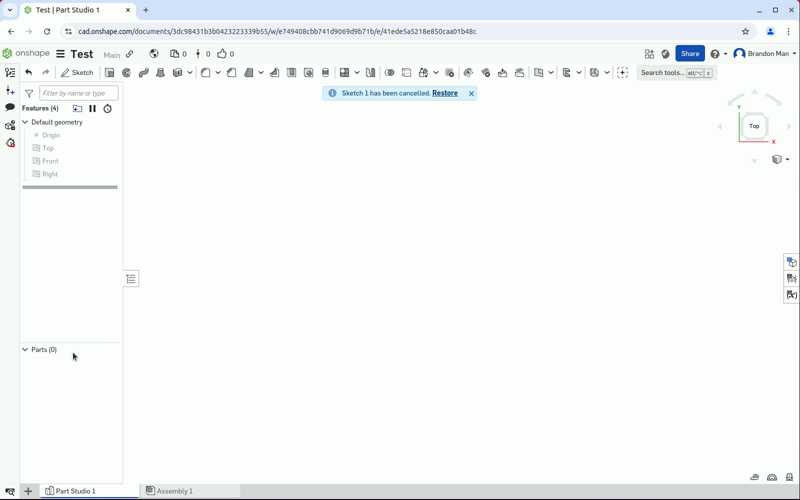
key_down(shift)
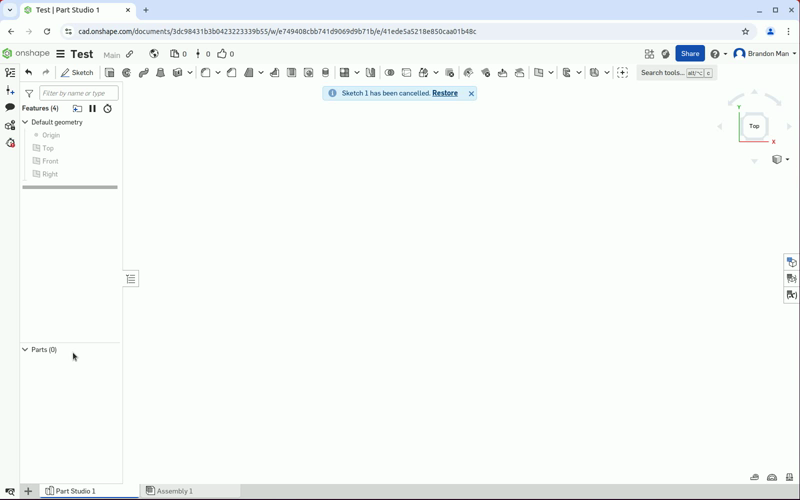
key(up)
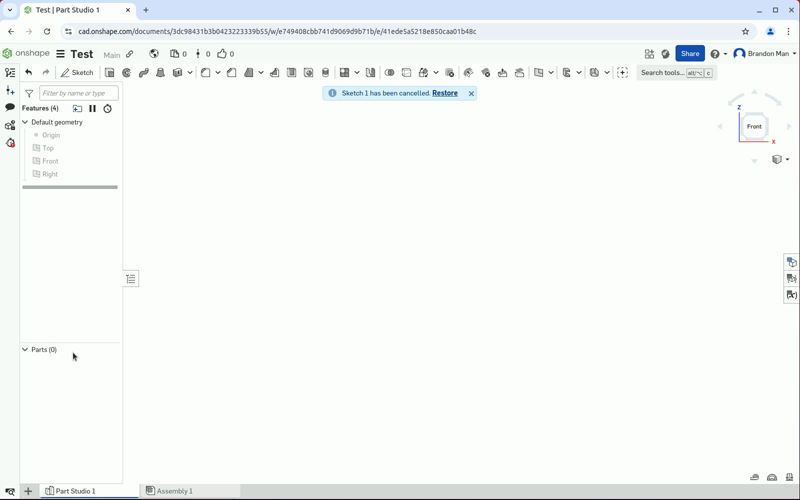
key_up(shift)
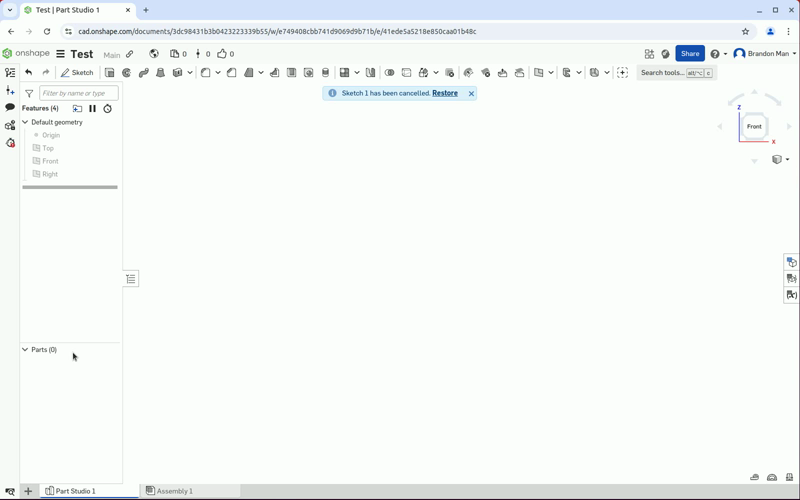
mouse_move(73, 352)
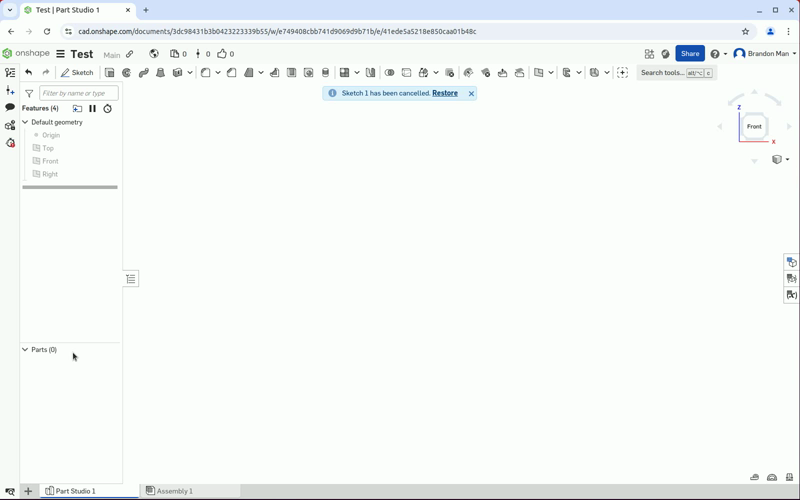
key(shift+y)
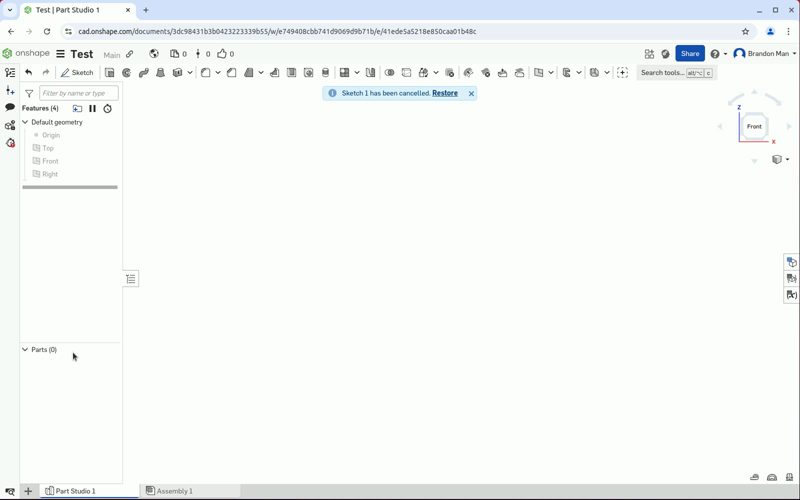
key(shift+s)
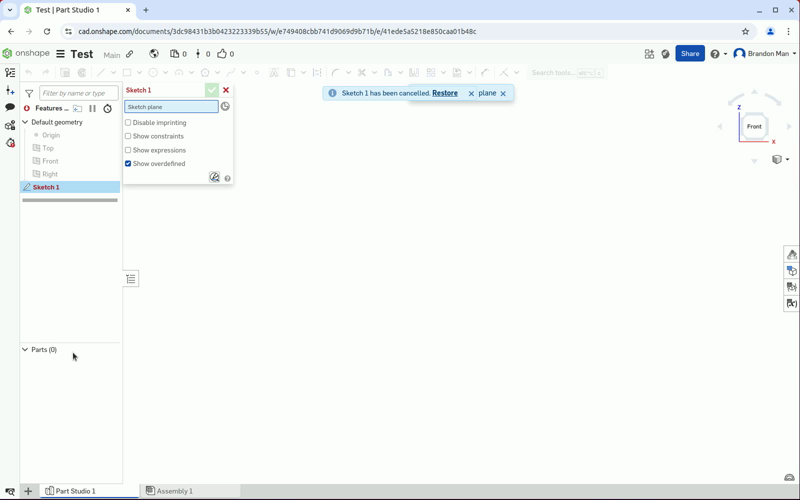
mouse_move(73, 163)
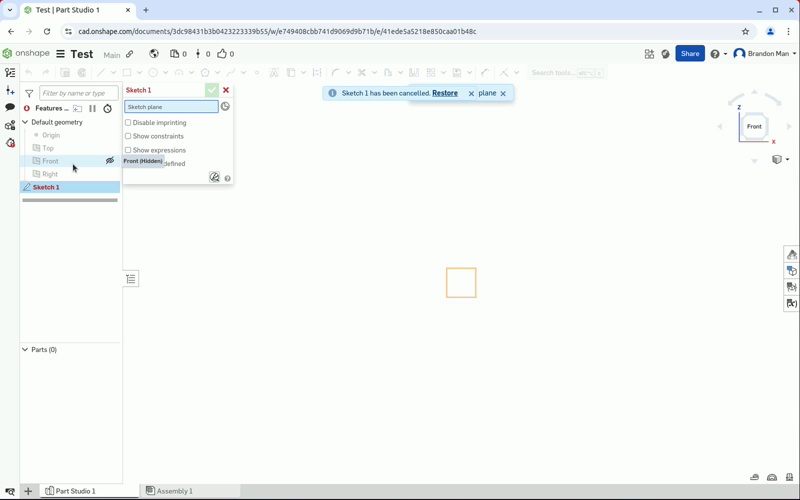
click(73, 163)
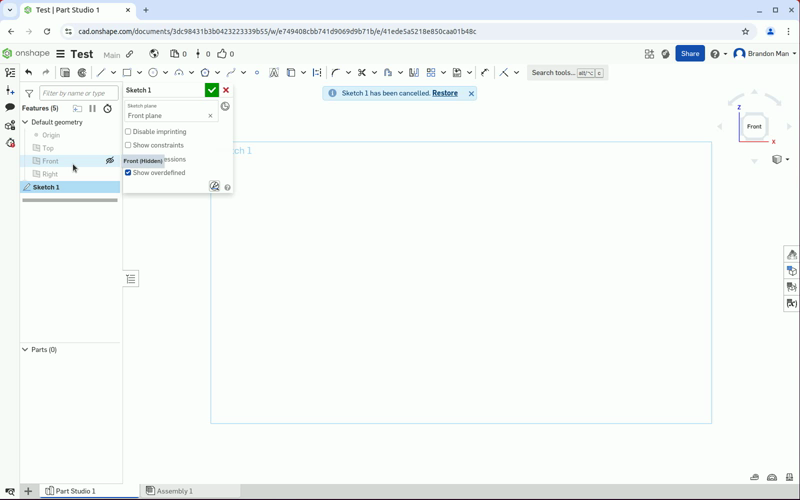
mouse_move(73, 352)
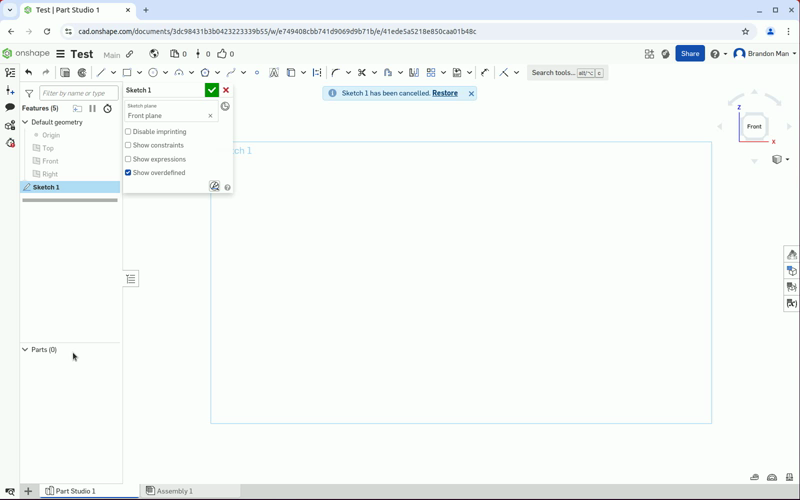
key(y)
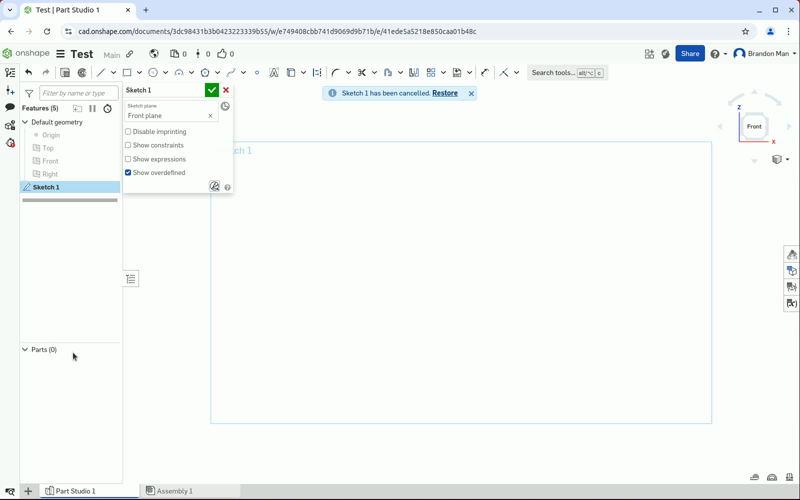
key(c)
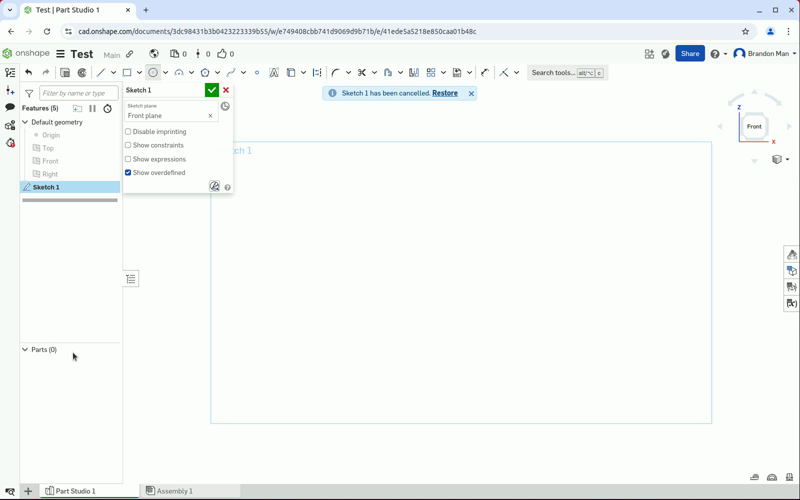
key_down(shift)
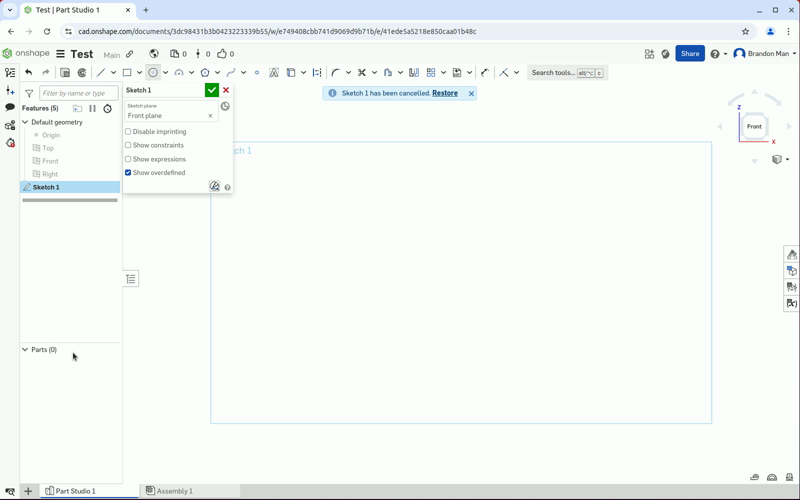
mouse_move(461, 282)
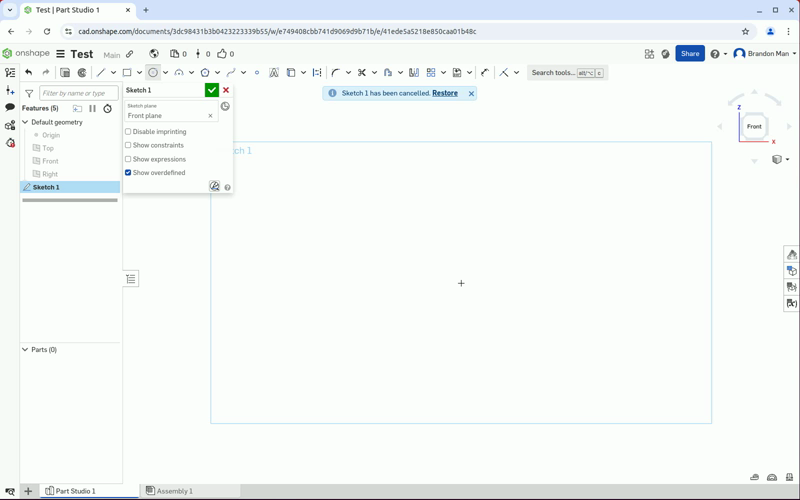
click(461, 282)
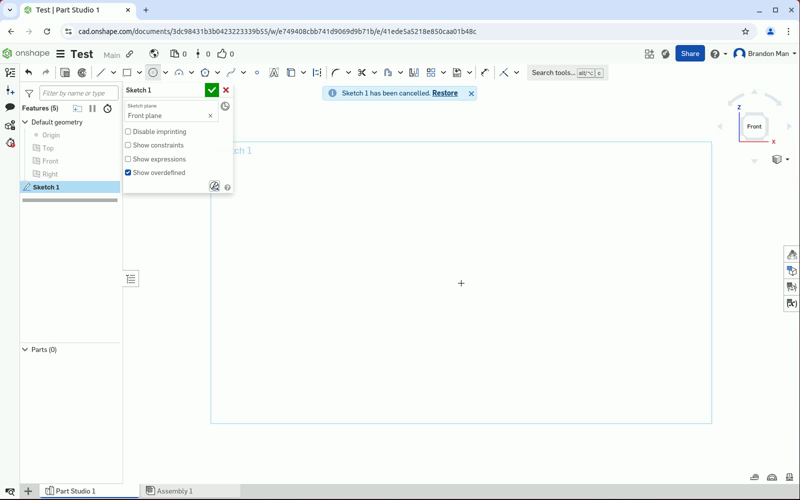
key_up(shift)
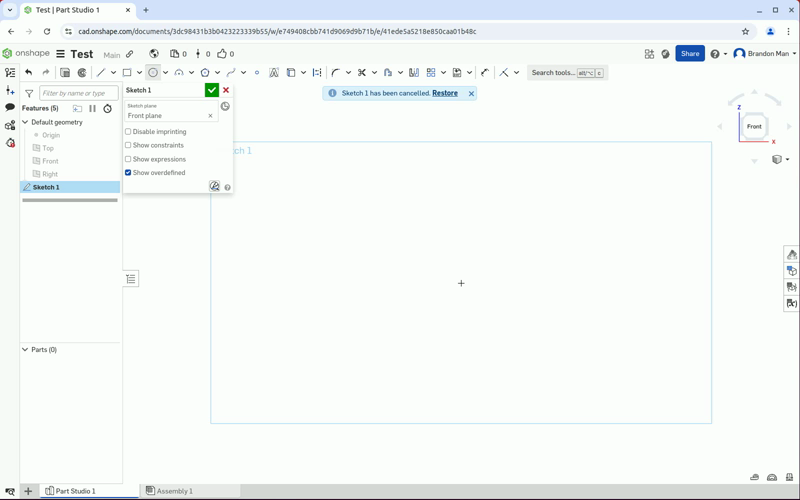
mouse_move(526, 282)
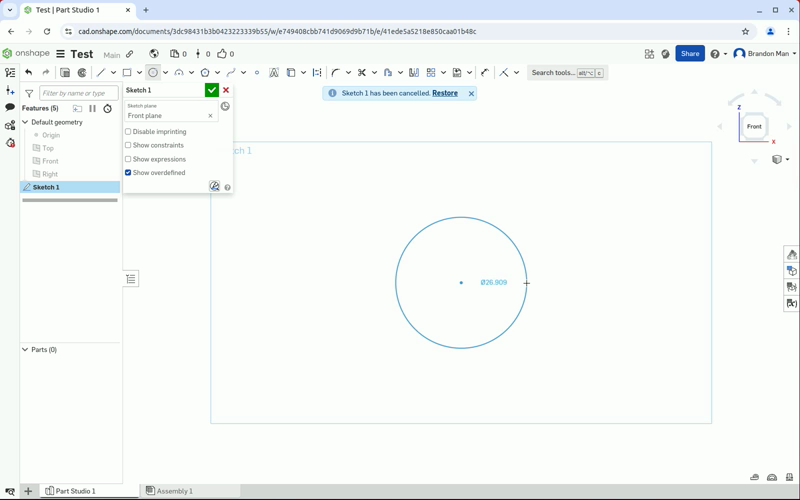
click(526, 282)
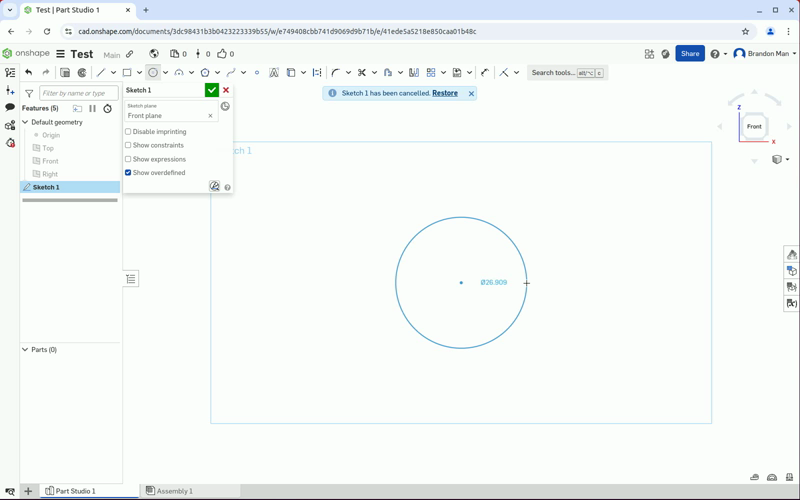
key(esc)
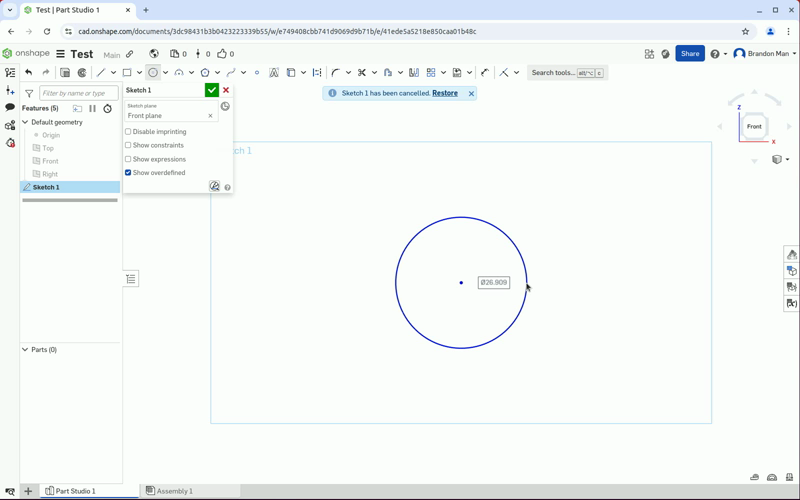
mouse_move(466, 303)
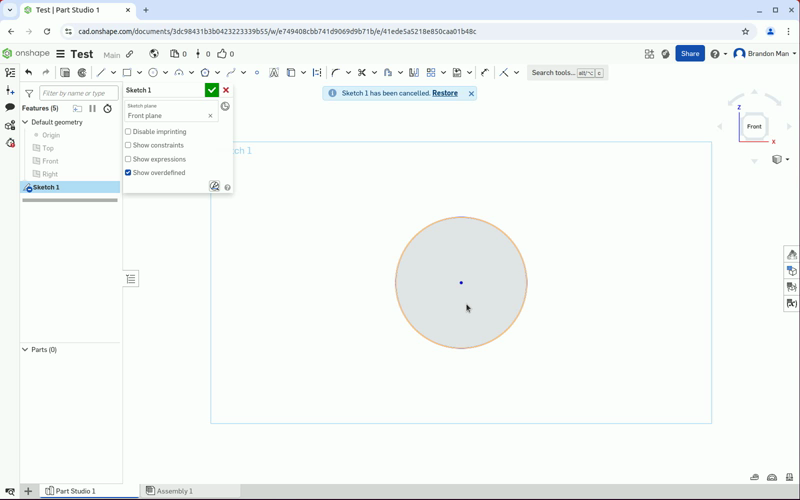
click(466, 303)
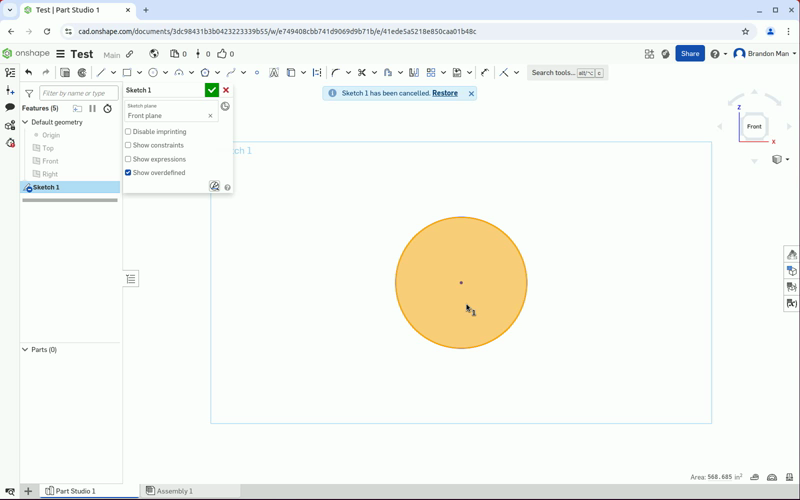
mouse_move(73, 352)
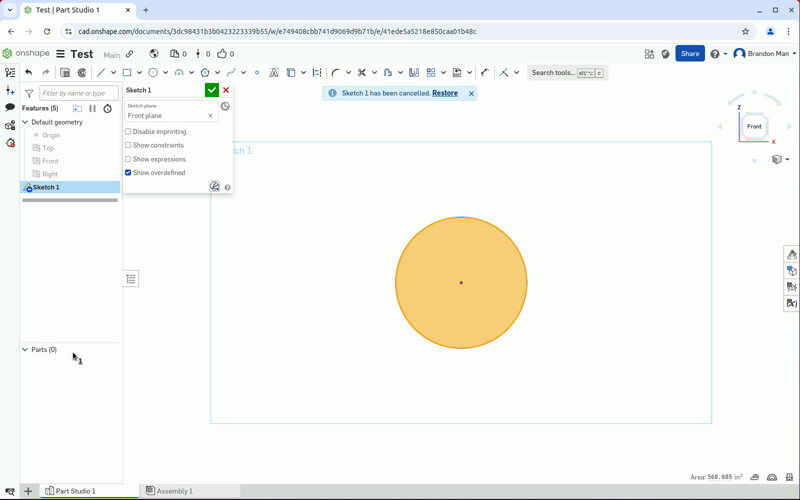
key(shift+y)
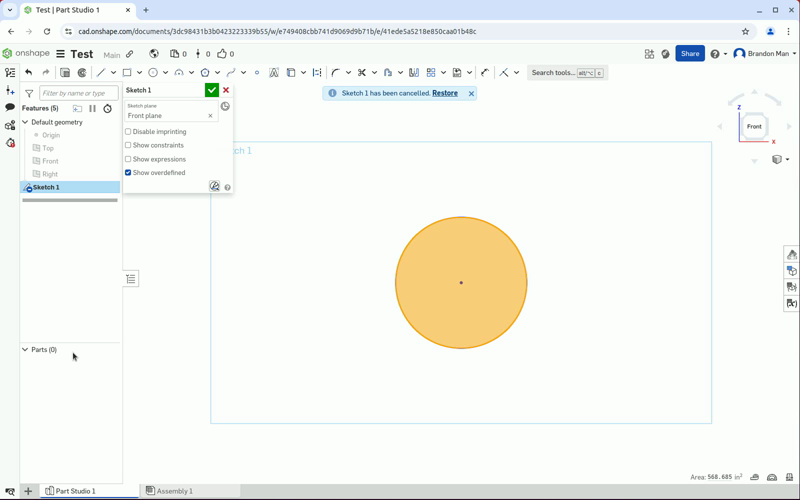
key(shift+e)
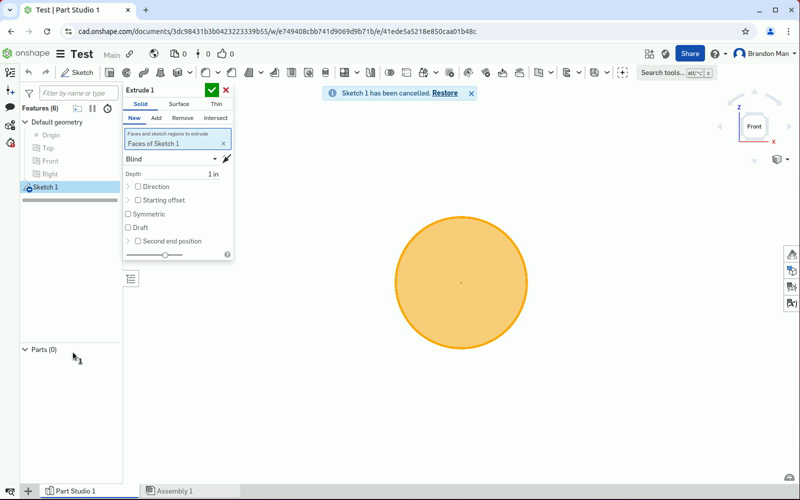
mouse_move(143, 106)
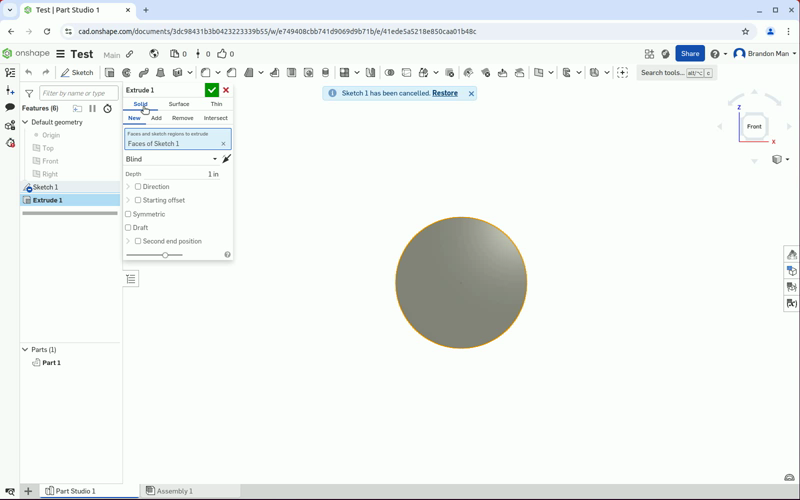
click(143, 106)
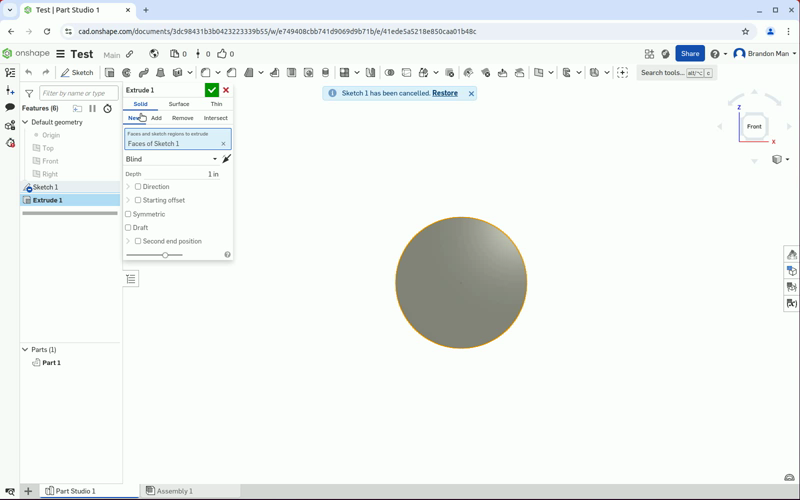
mouse_move(137, 120)
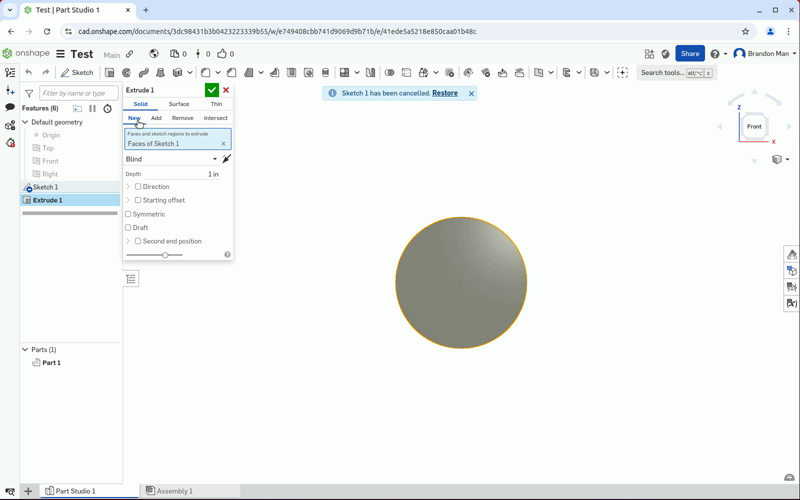
click(137, 120)
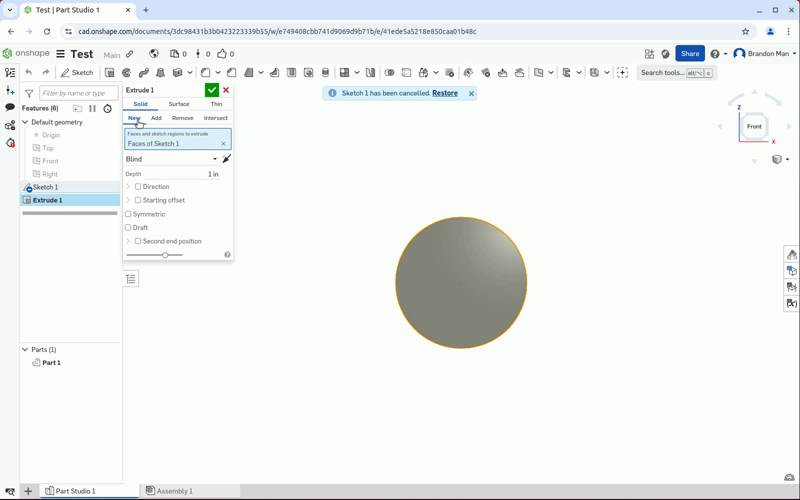
key(tab, 4)
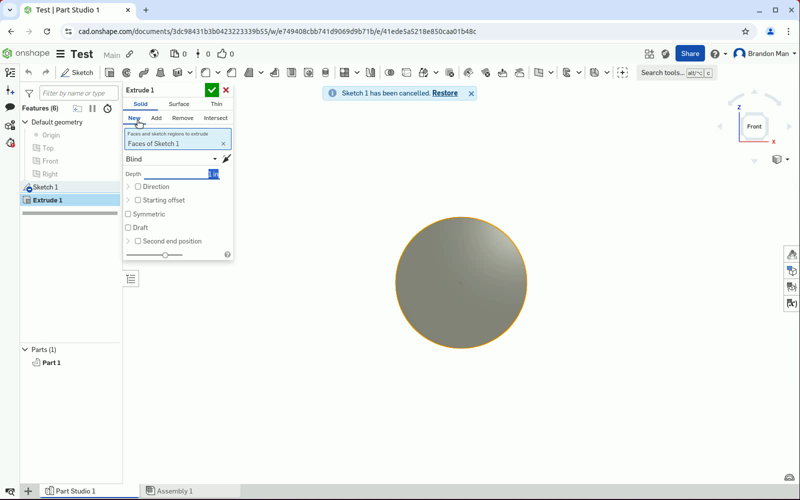
text(46.216)
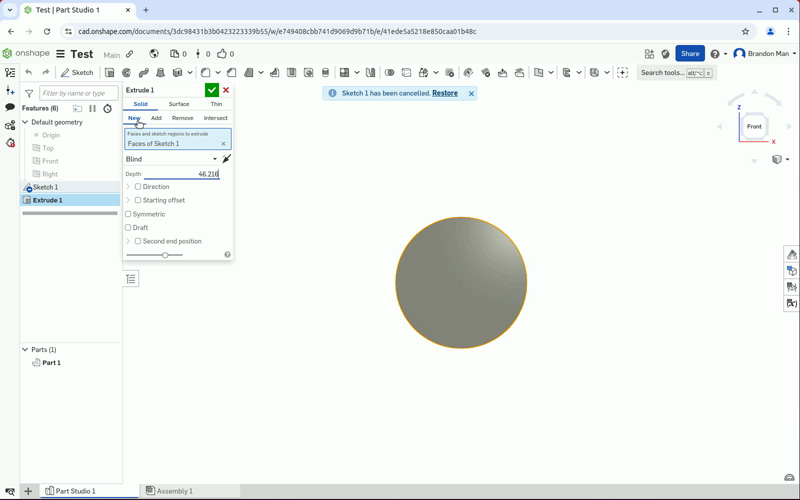
key(tab, 3)
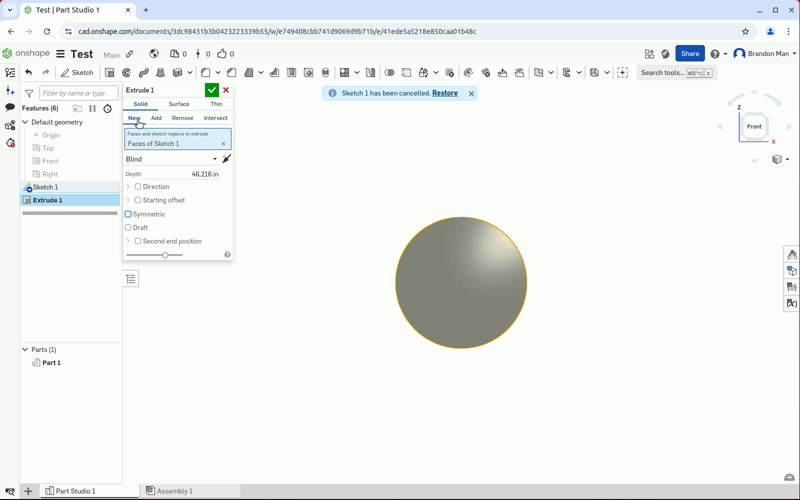
key(space)
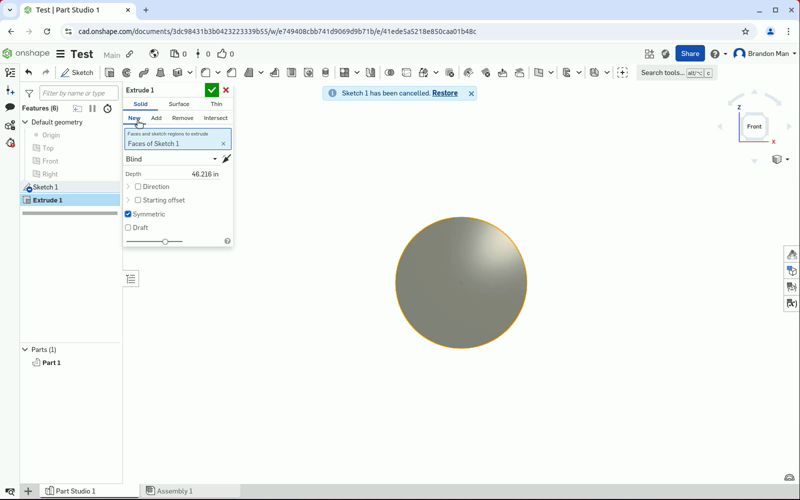
key(enter)
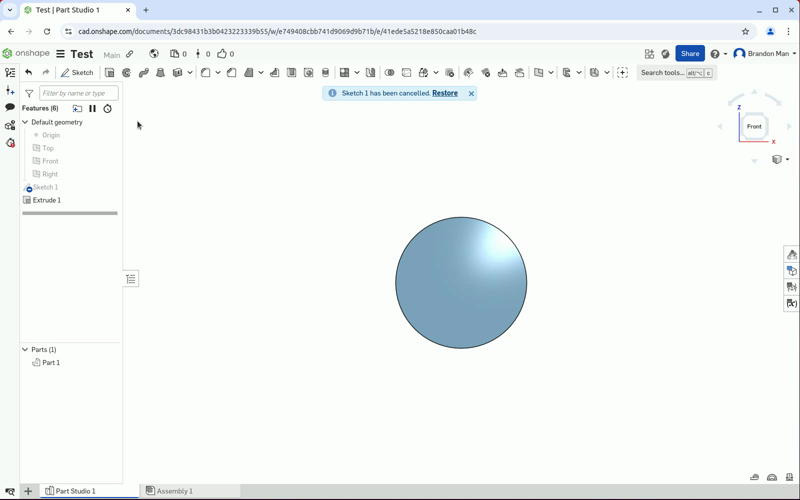
key(shift+h)
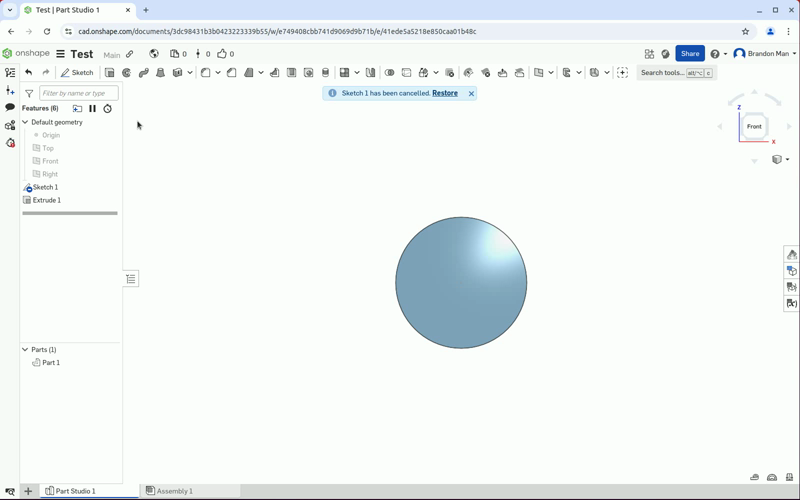
key(shift+h)
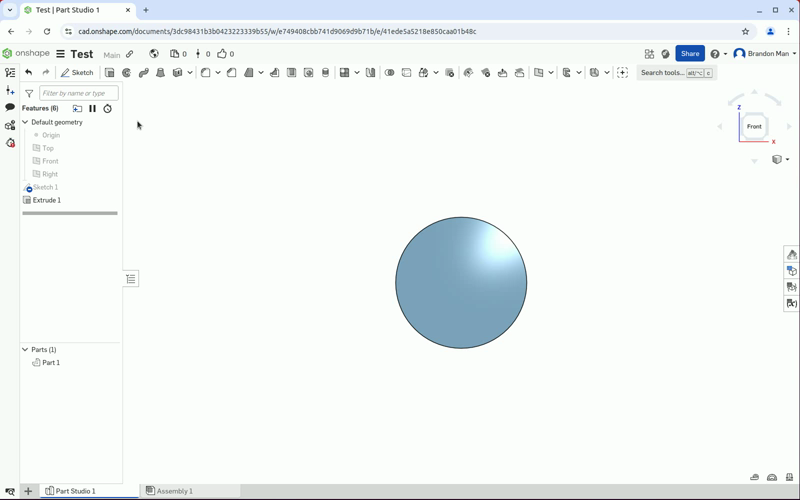
mouse_move(73, 189)
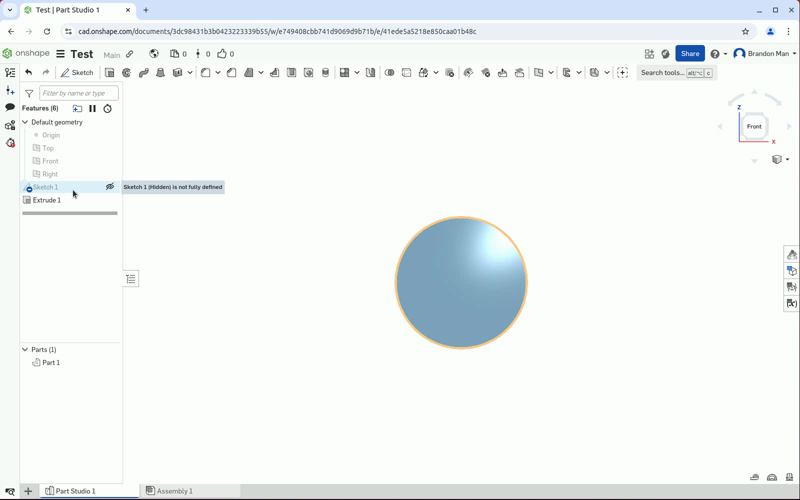
click(73, 189)
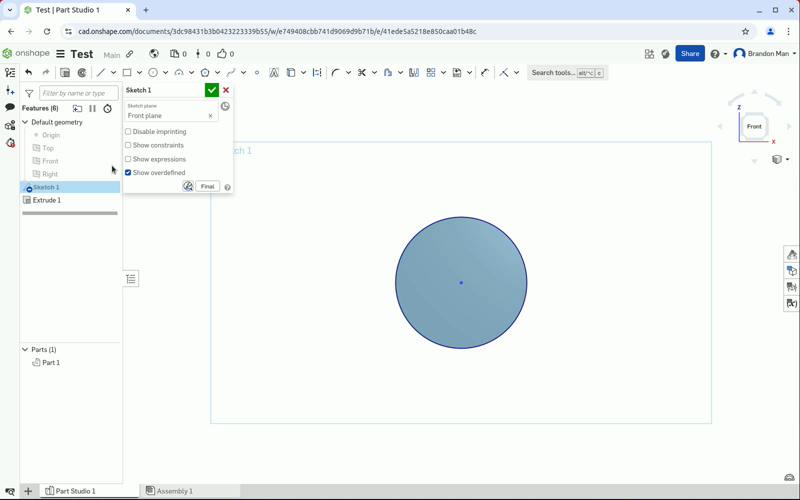
mouse_move(229, 92)
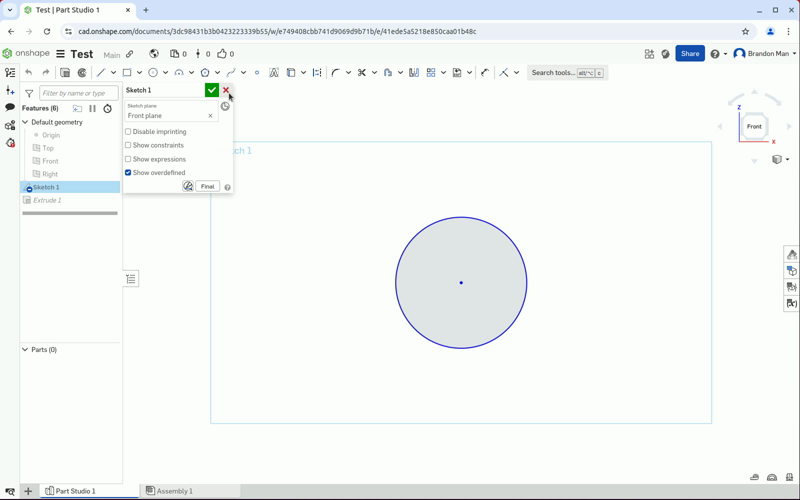
click(229, 92)
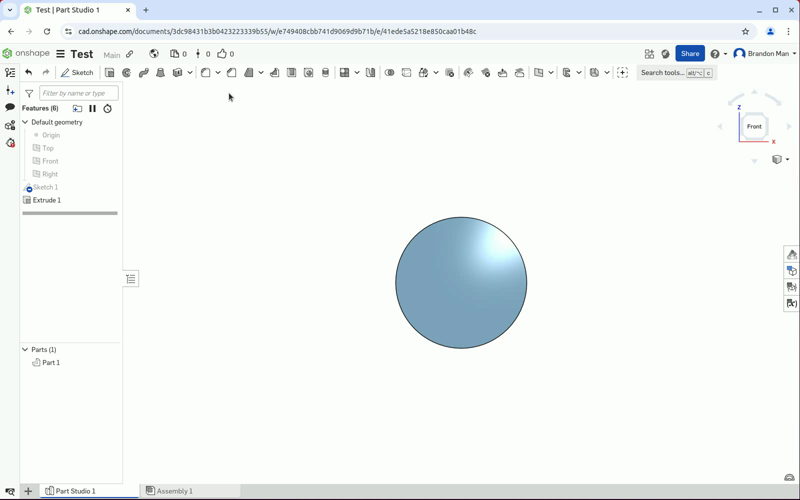
mouse_move(541, 75)
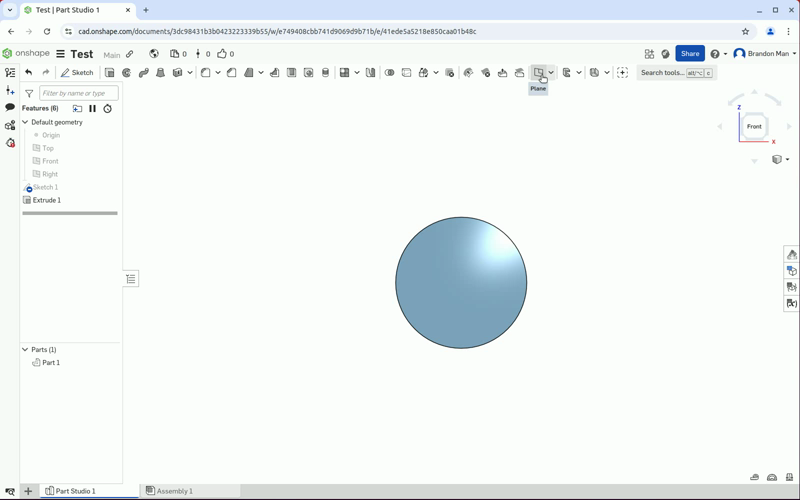
click(541, 75)
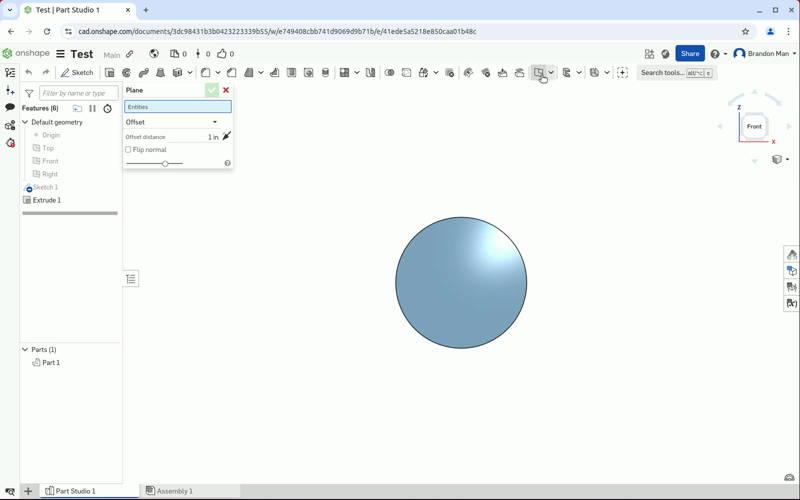
mouse_move(73, 163)
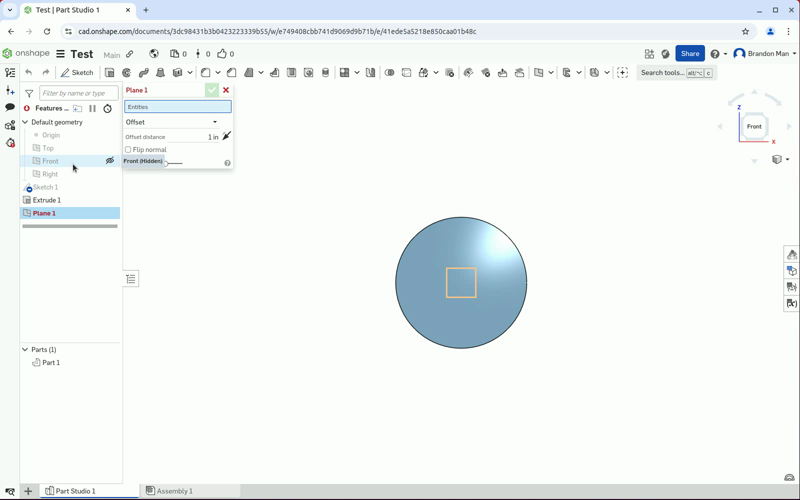
click(73, 163)
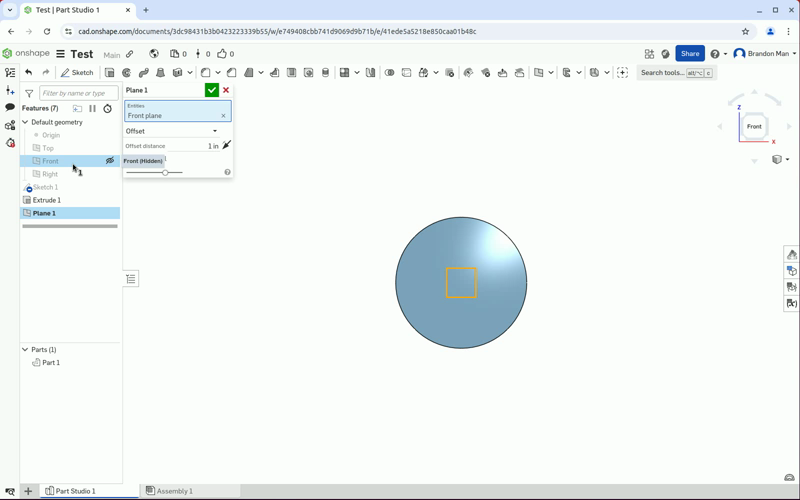
key(tab, 2)
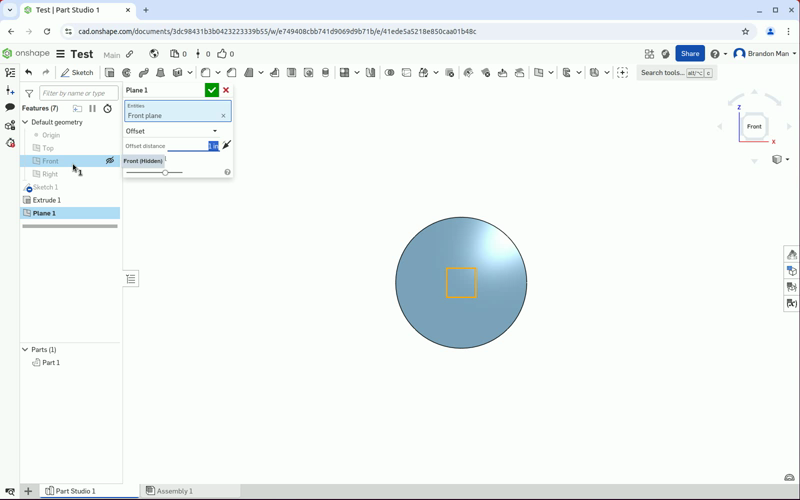
text(23.108)
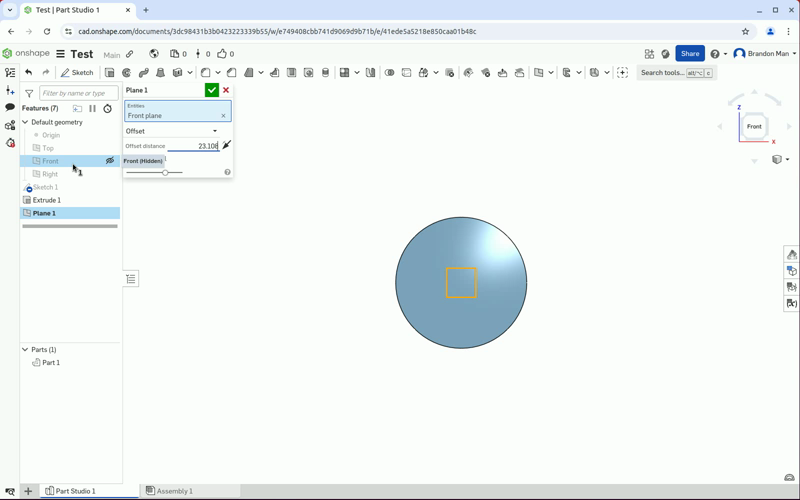
key(enter, 2)
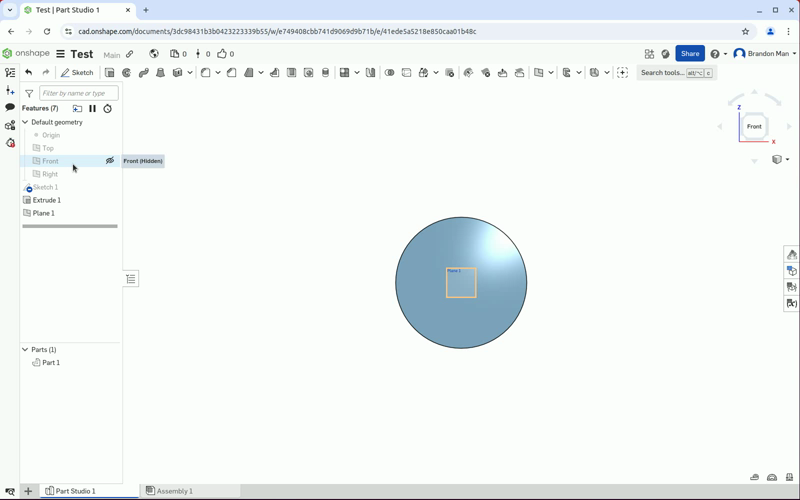
key(shift+s)
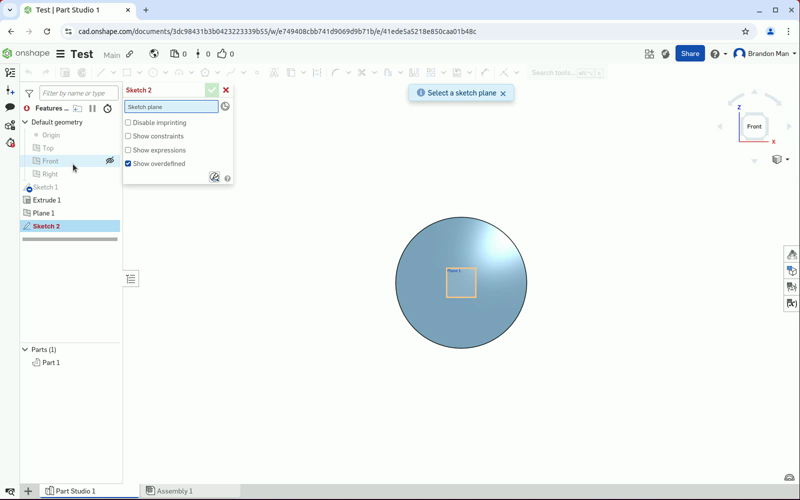
mouse_move(73, 215)
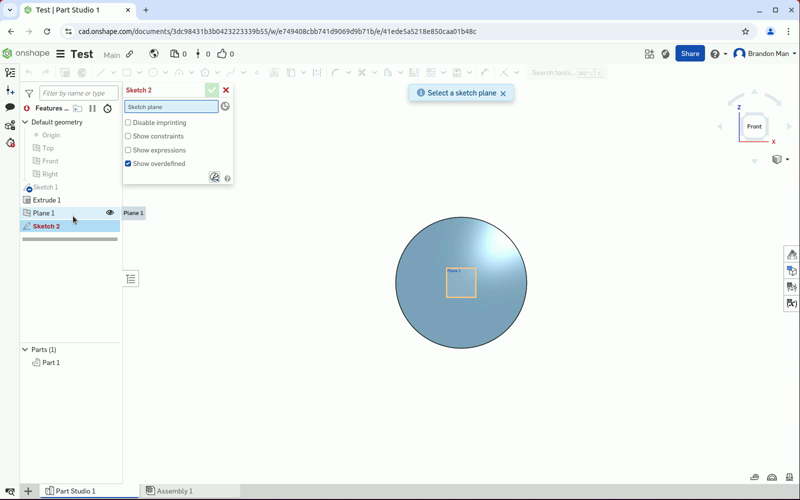
click(73, 215)
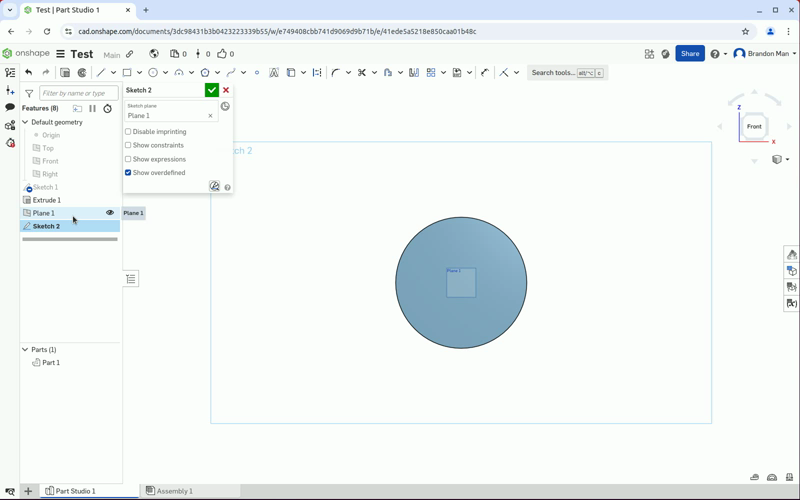
mouse_move(73, 352)
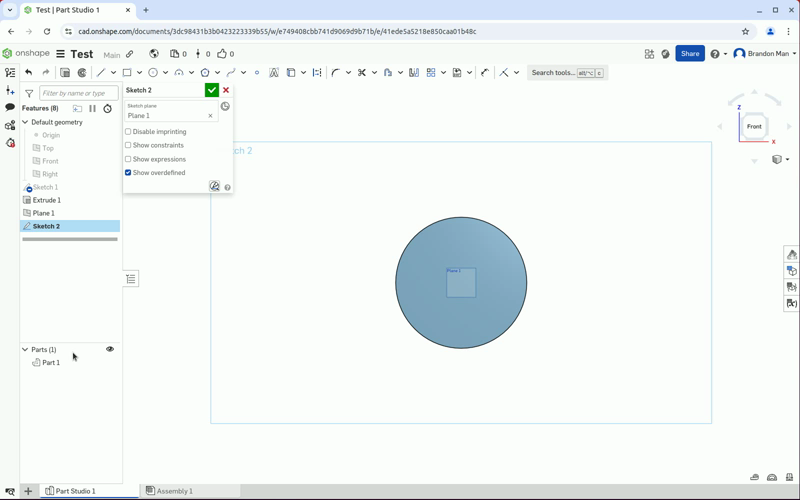
key(y)
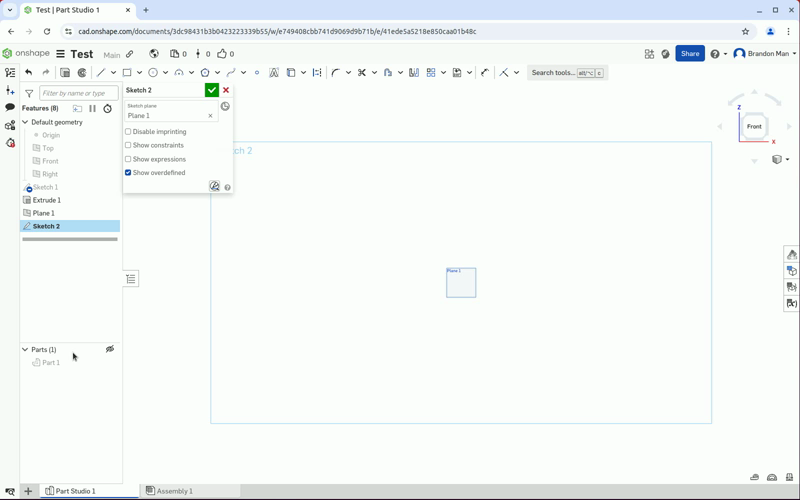
key(c)
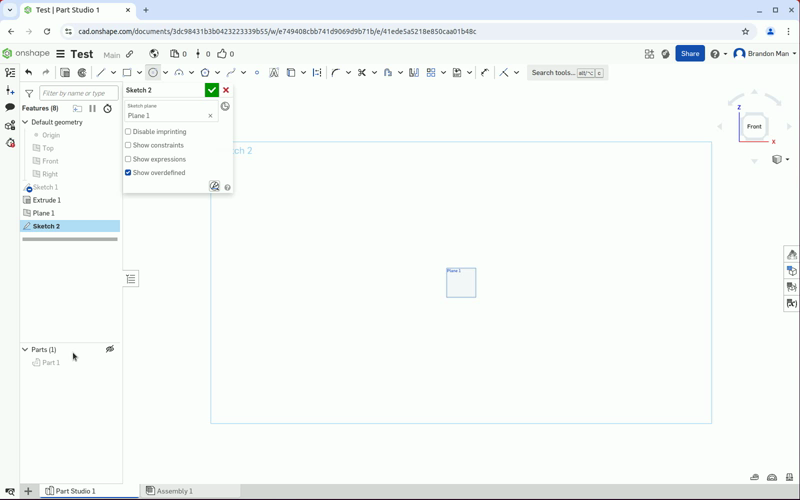
key_down(shift)
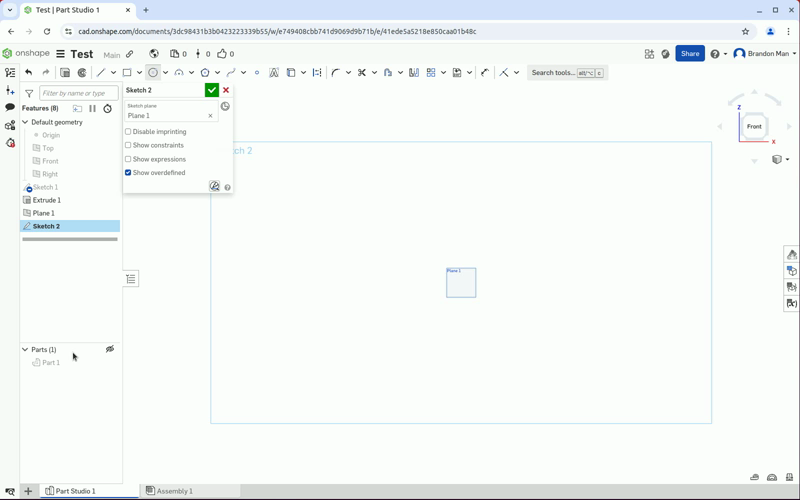
mouse_move(460, 282)
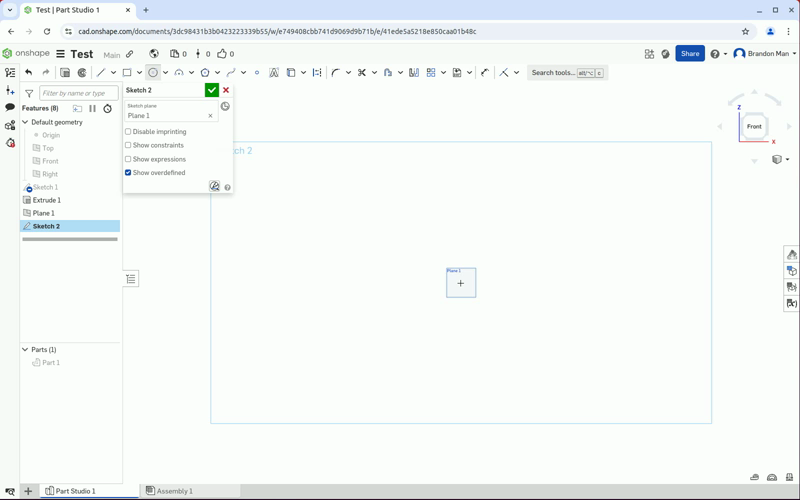
click(460, 282)
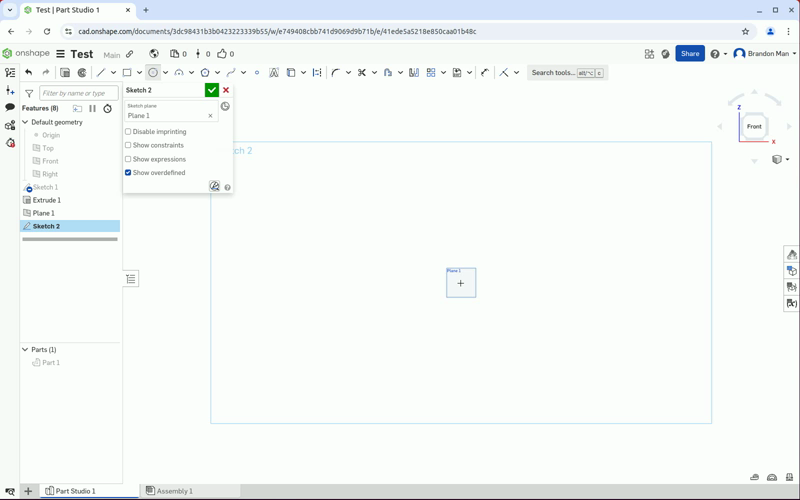
key_up(shift)
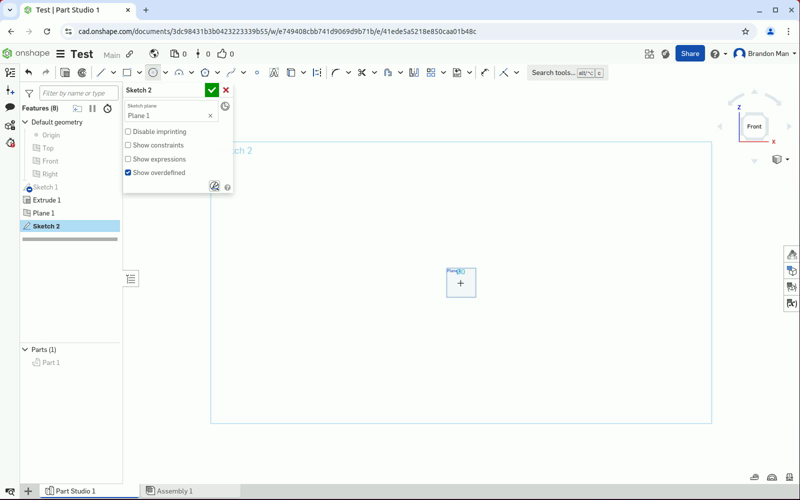
mouse_move(522, 282)
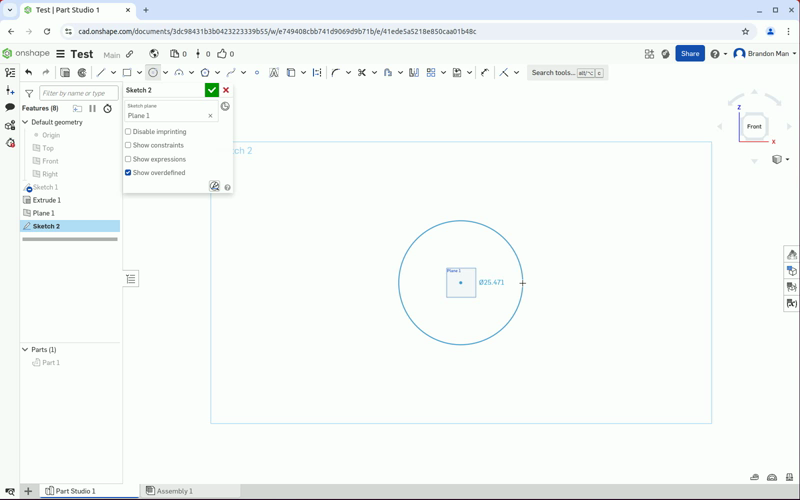
click(522, 282)
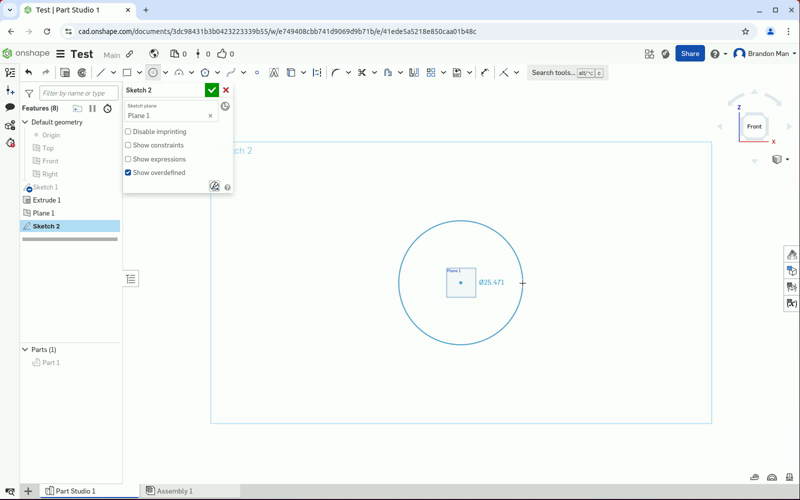
key(esc)
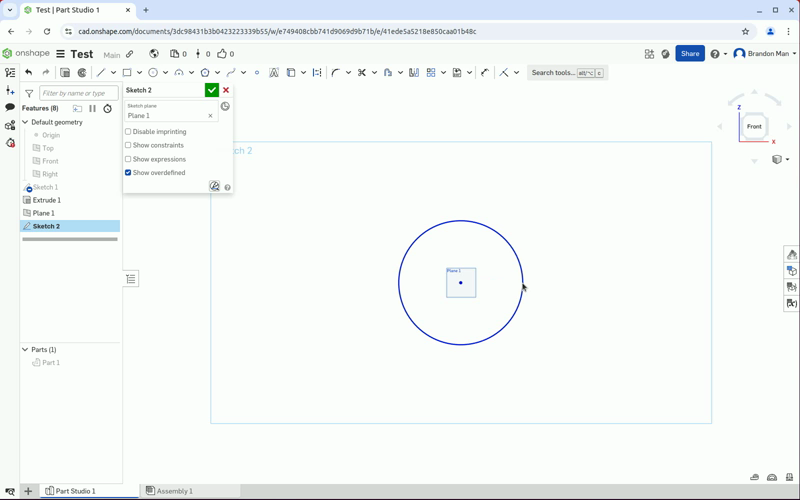
mouse_move(501, 300)
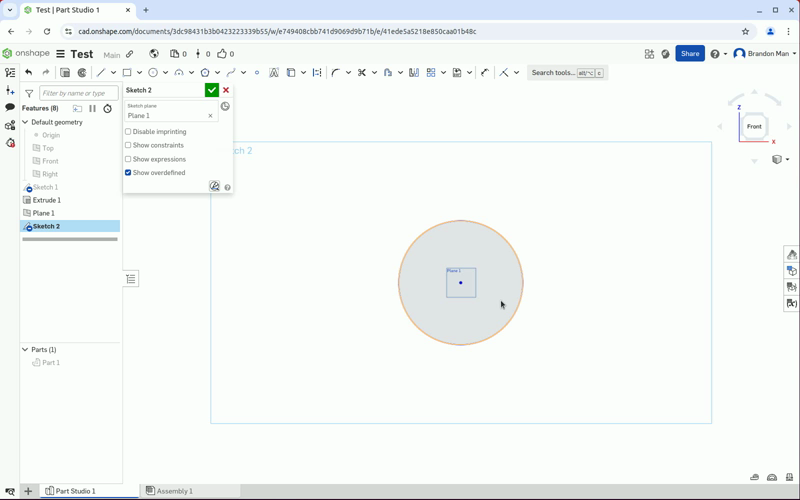
click(501, 300)
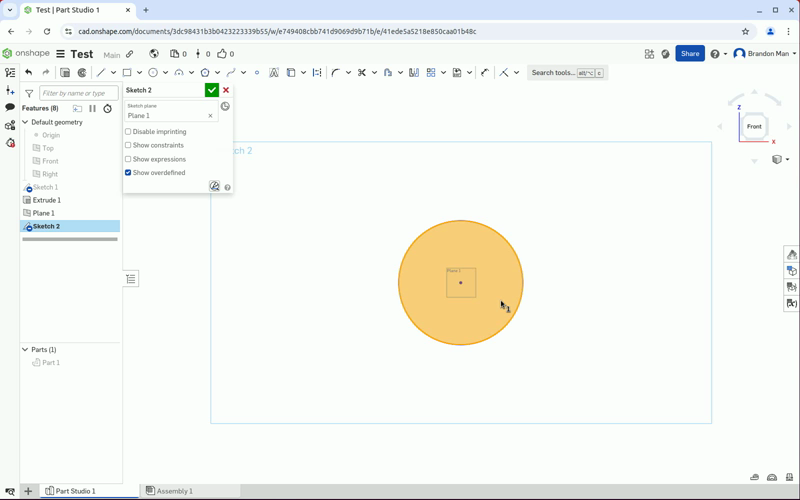
mouse_move(73, 352)
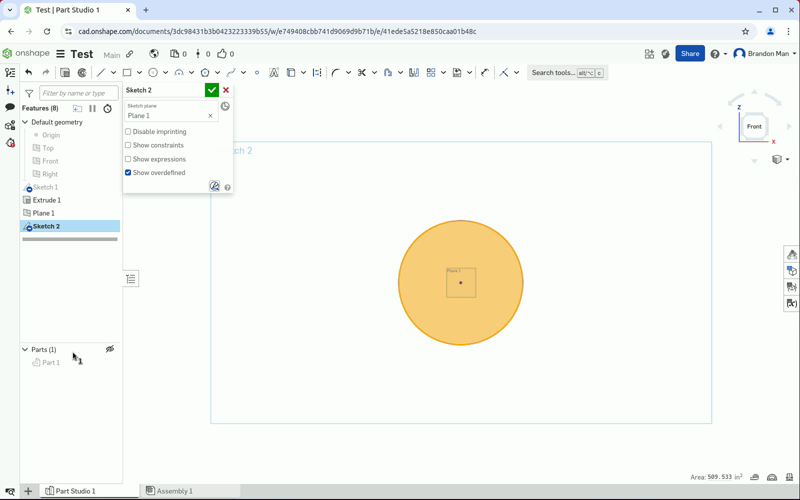
key(shift+y)
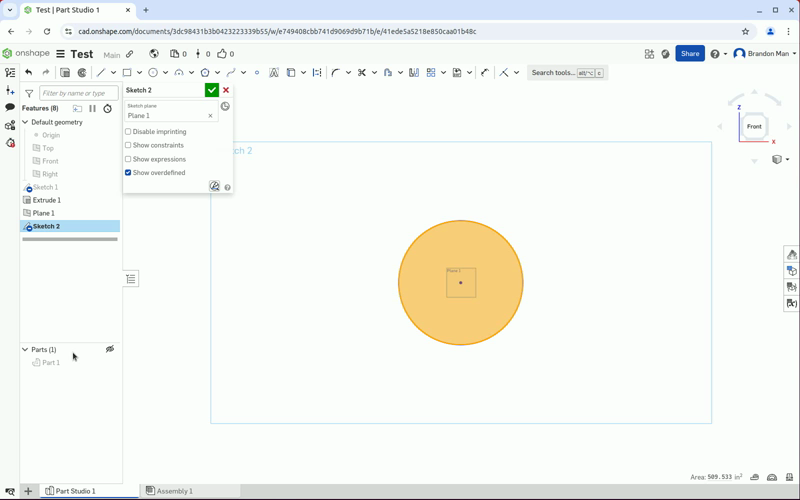
key(shift+e)
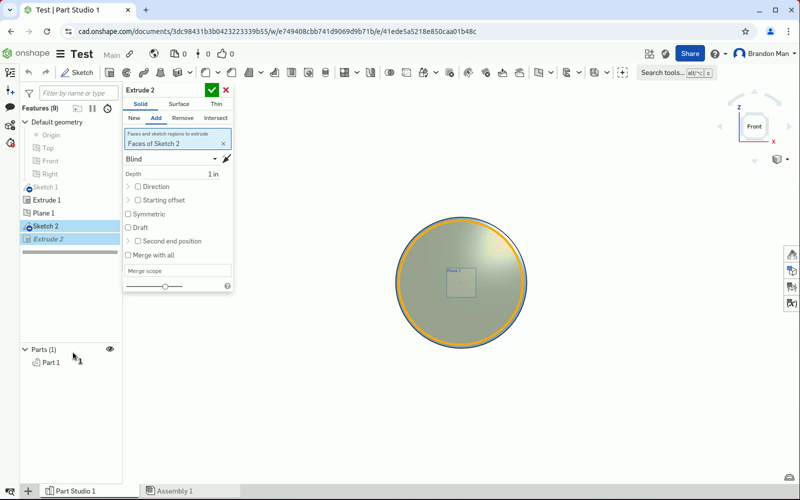
mouse_move(143, 106)
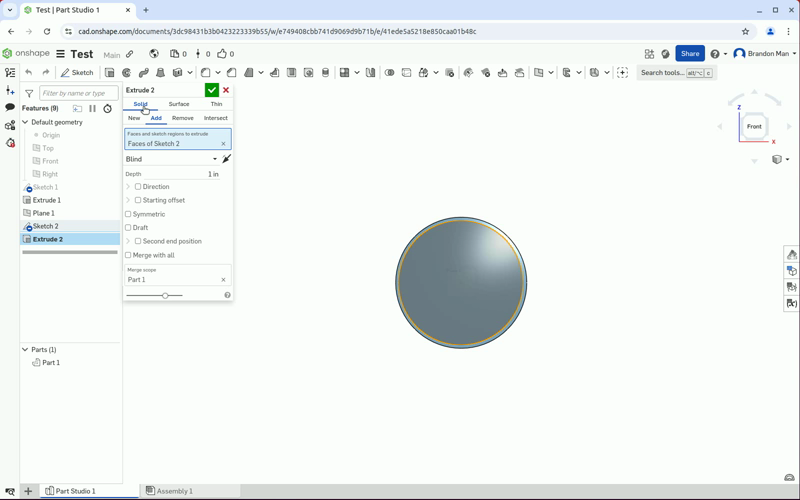
click(143, 106)
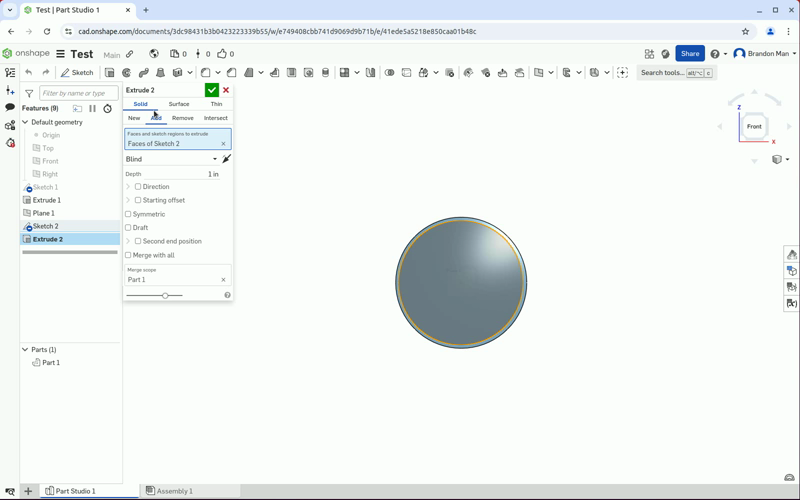
mouse_move(186, 120)
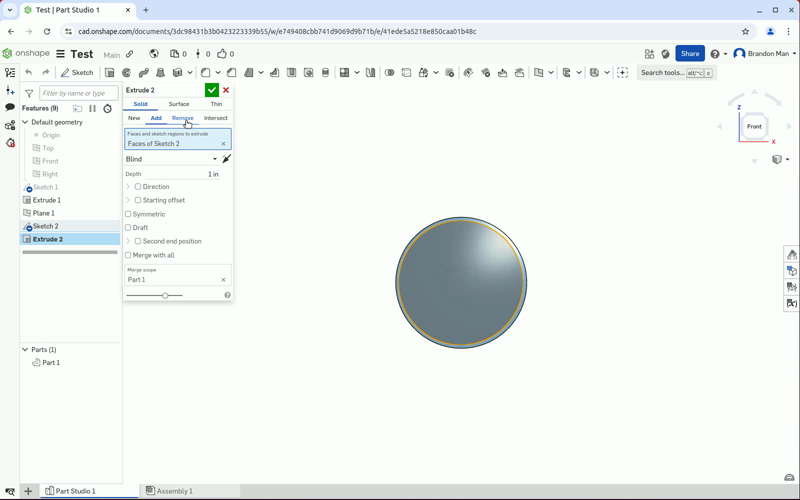
click(186, 120)
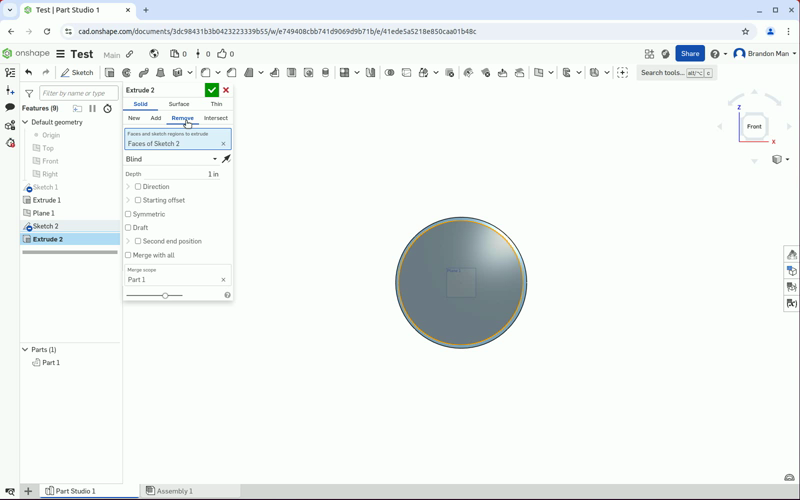
key(tab, 4)
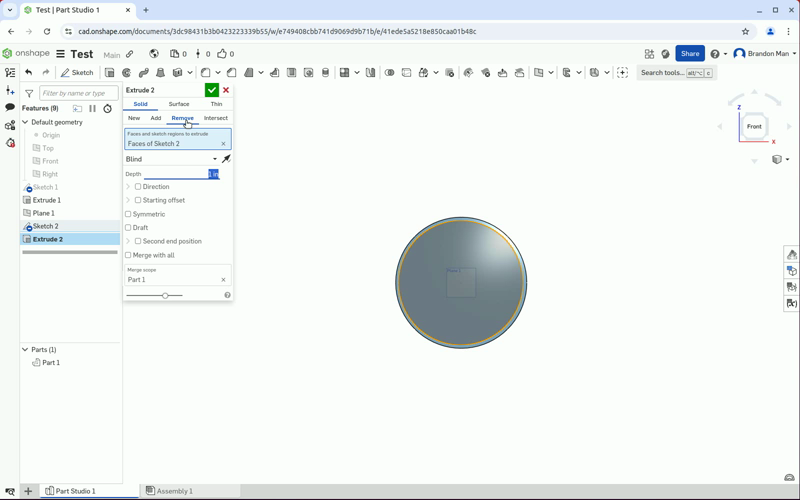
text(30.811)
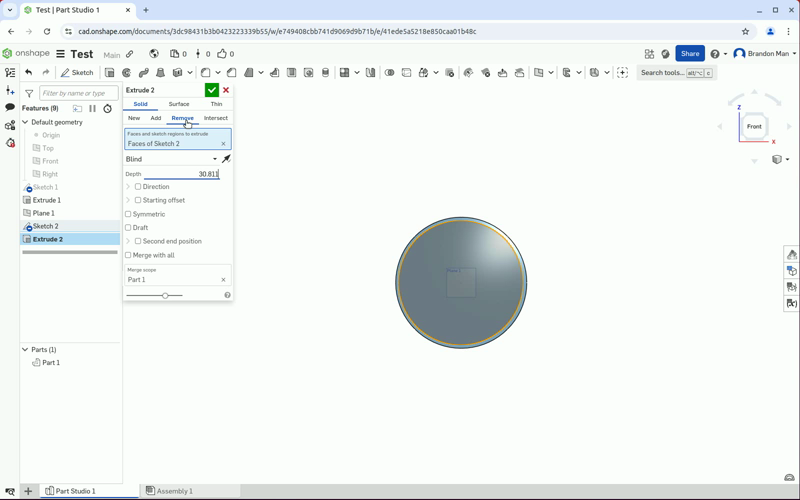
key(tab, 6)
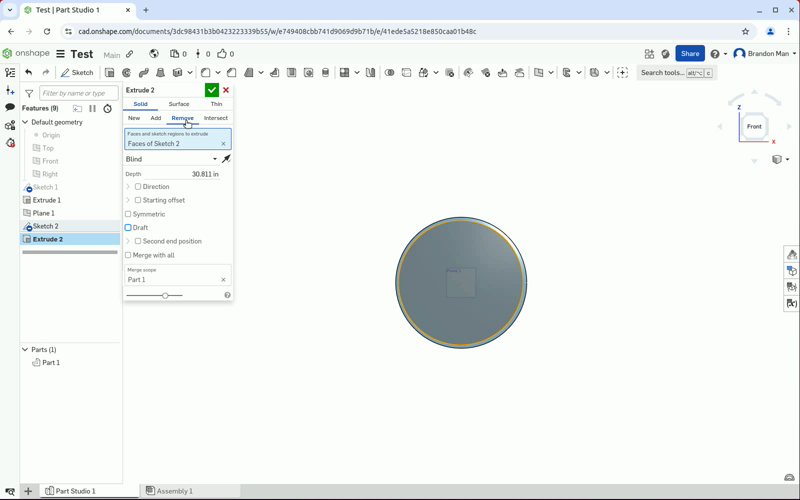
key(space)
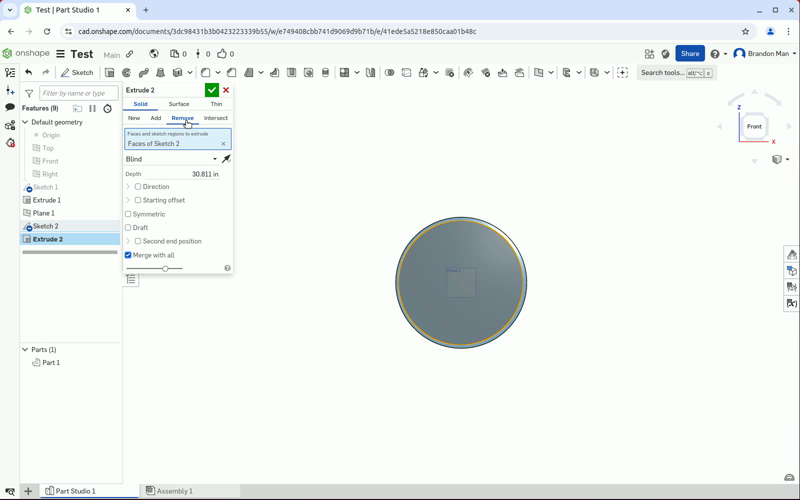
key(enter)
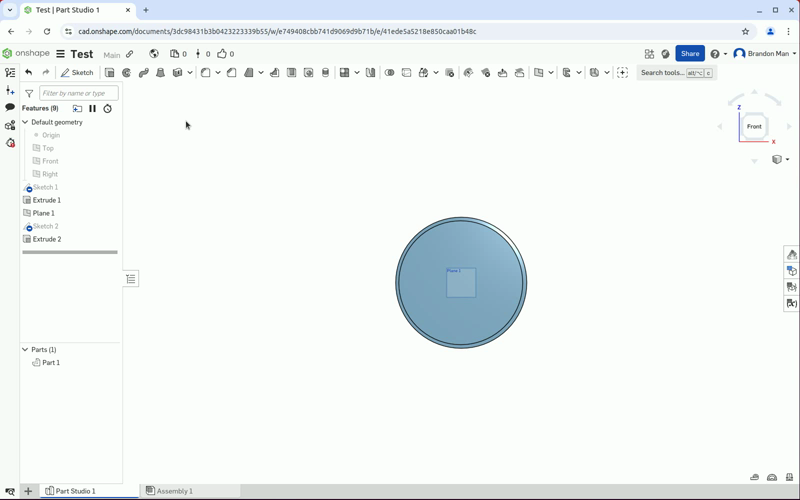
key(shift+h)
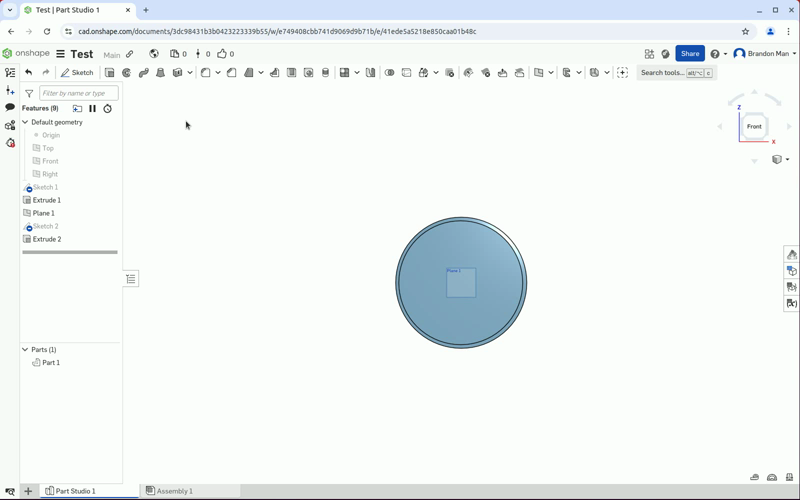
key(shift+h)
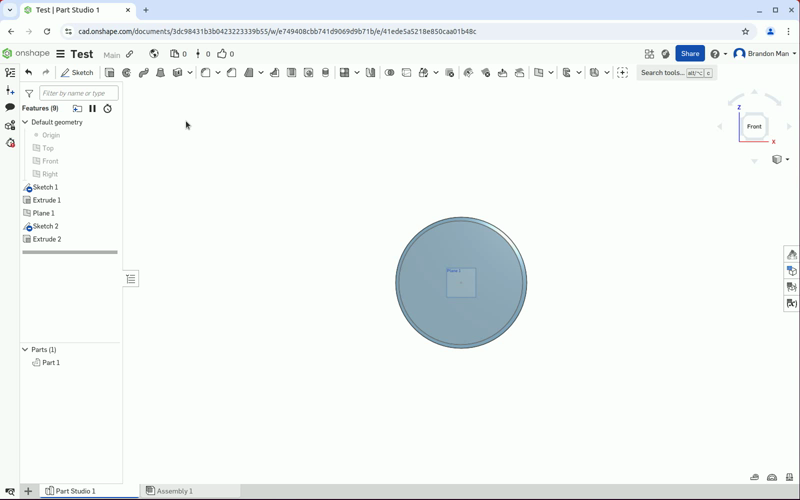
key(shift+7)
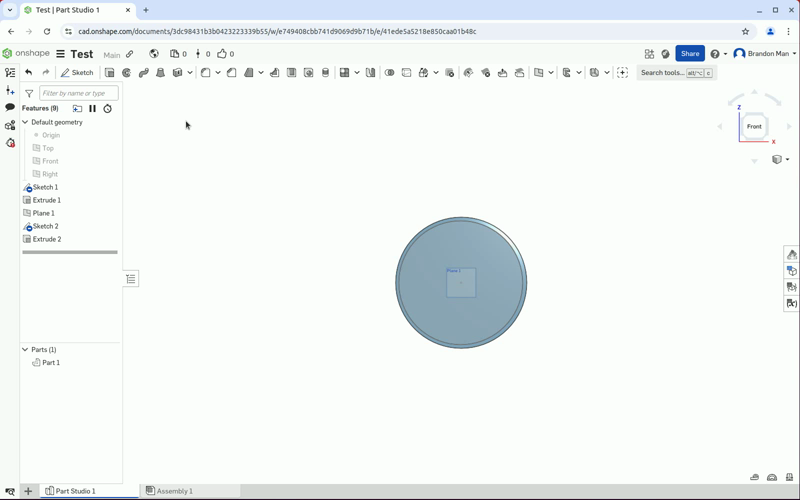
key(left, 2)
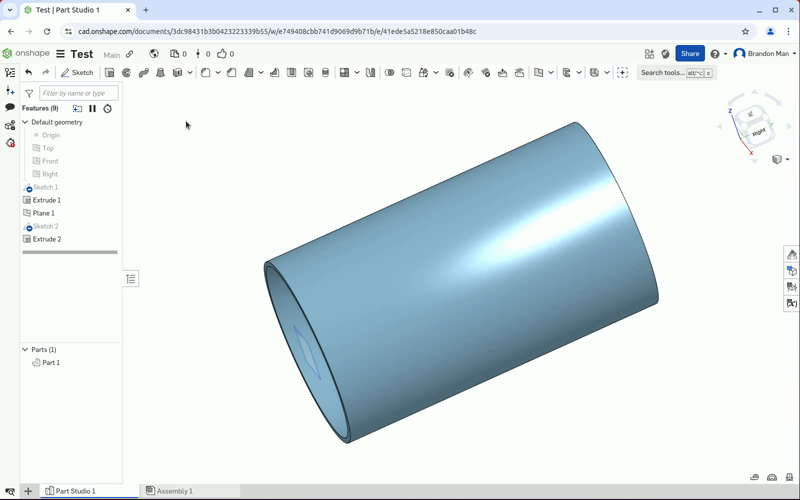
key(down, 2)
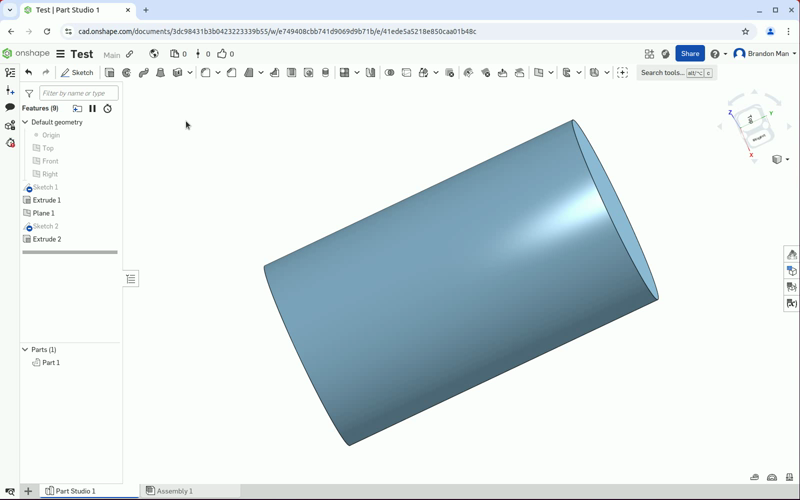
key(up, 2)
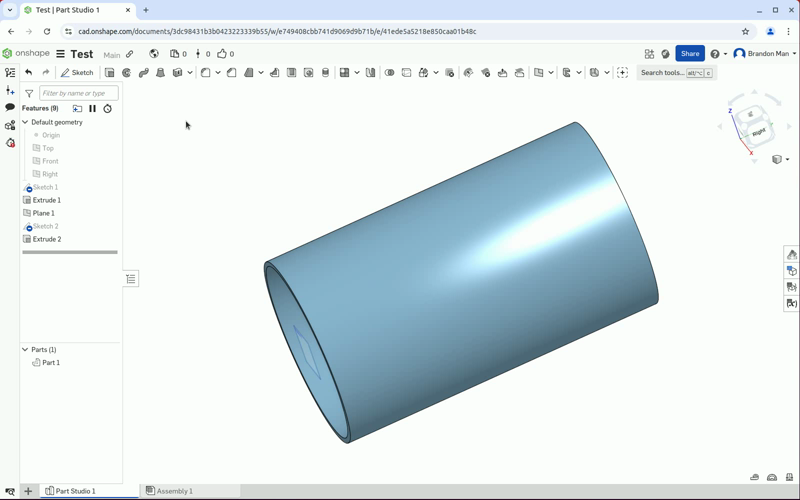
key(right, 2)
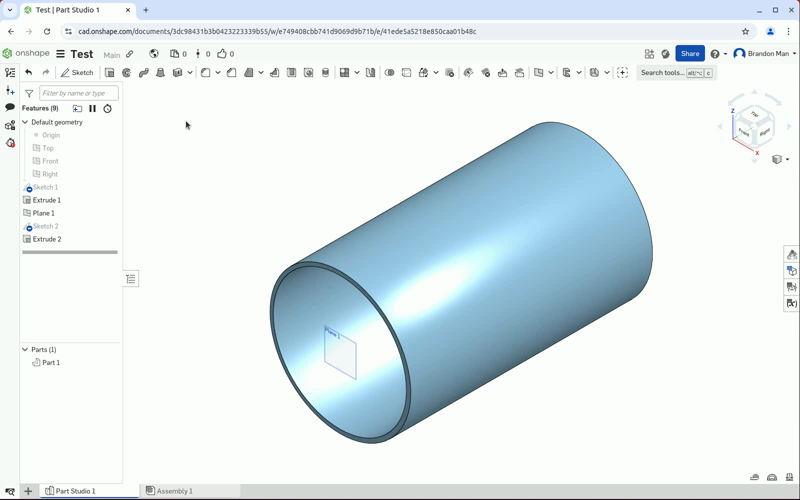
mouse_move(73, 189)
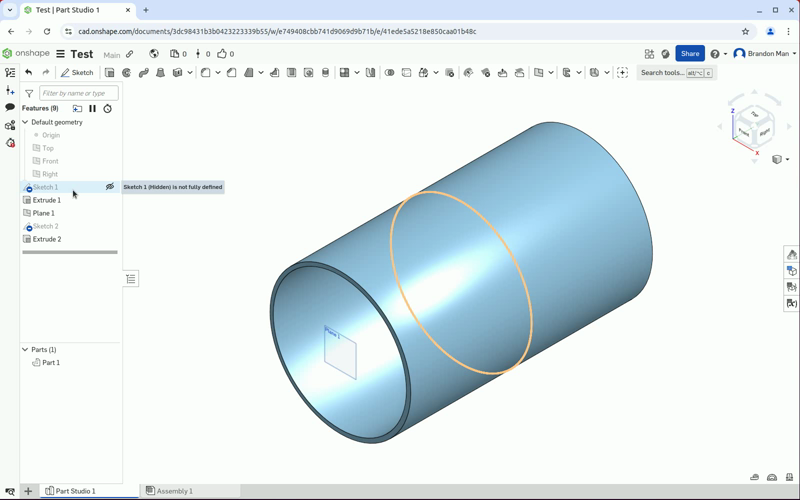
click(73, 189)